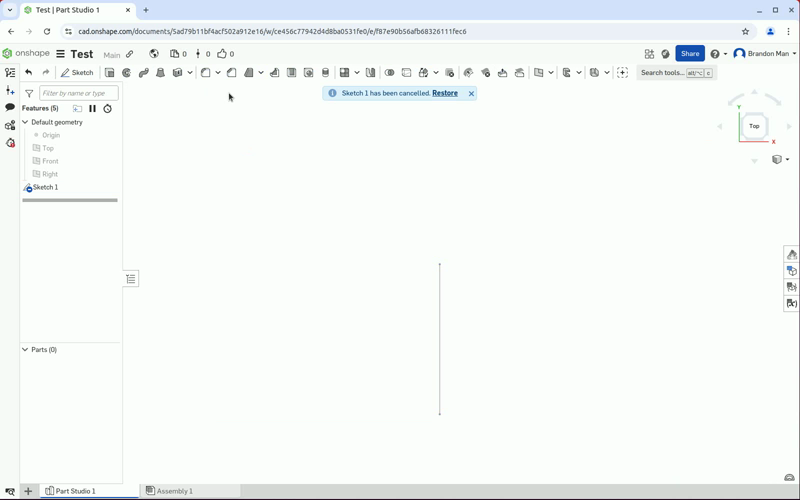
key(shift+h)
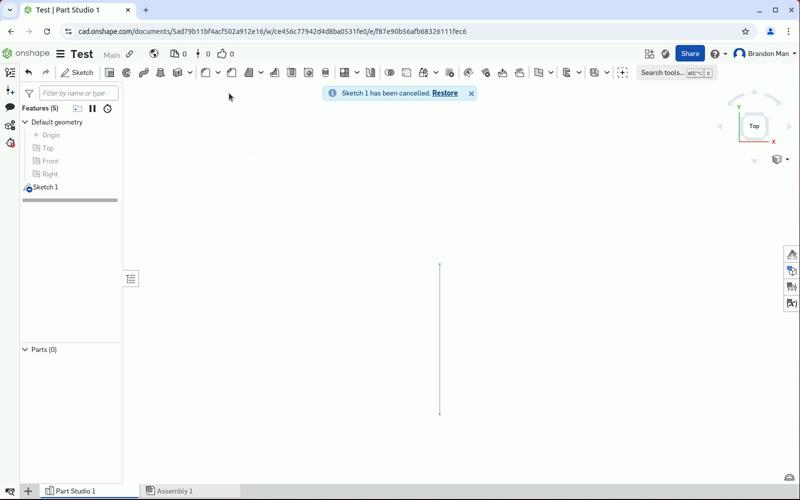
key(shift+s)
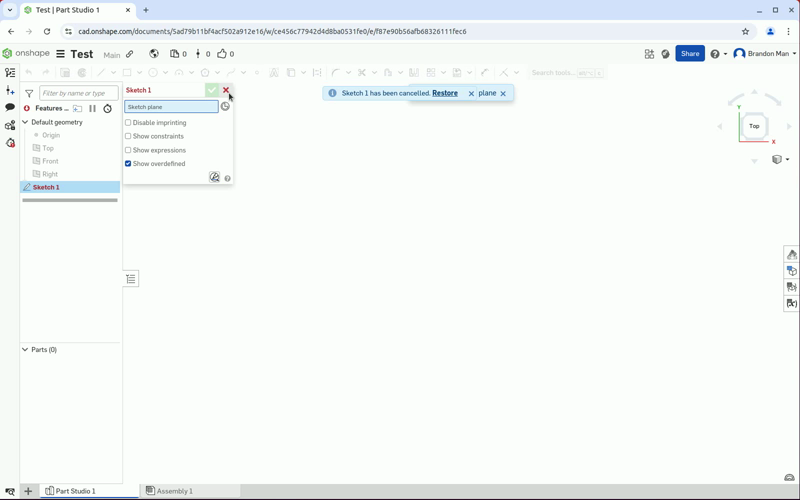
mouse_move(73, 150)
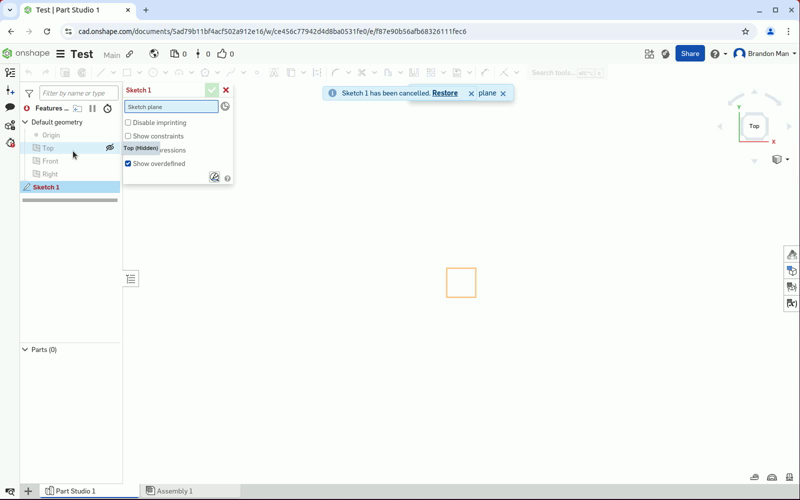
click(73, 150)
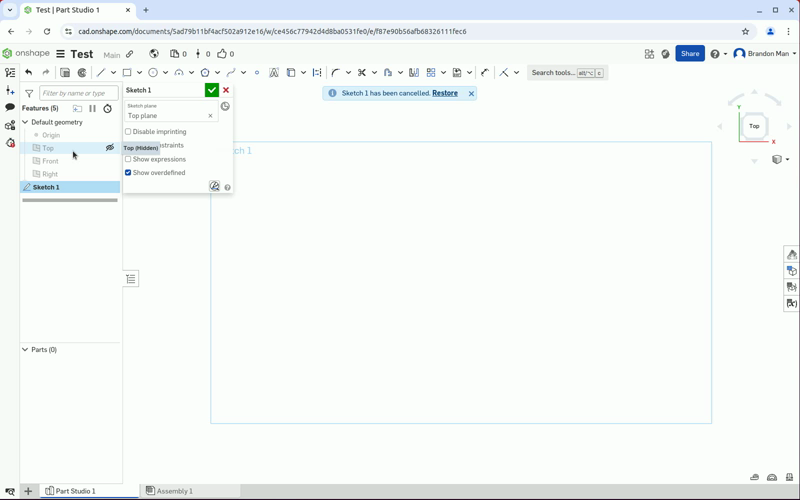
mouse_move(73, 352)
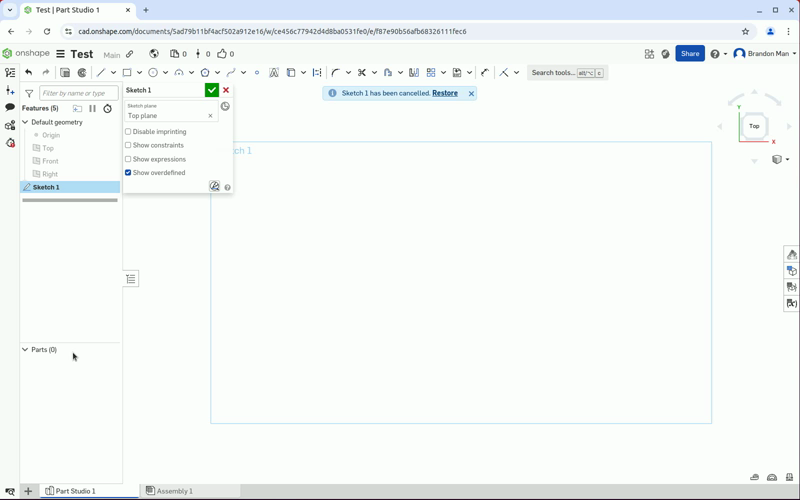
key(y)
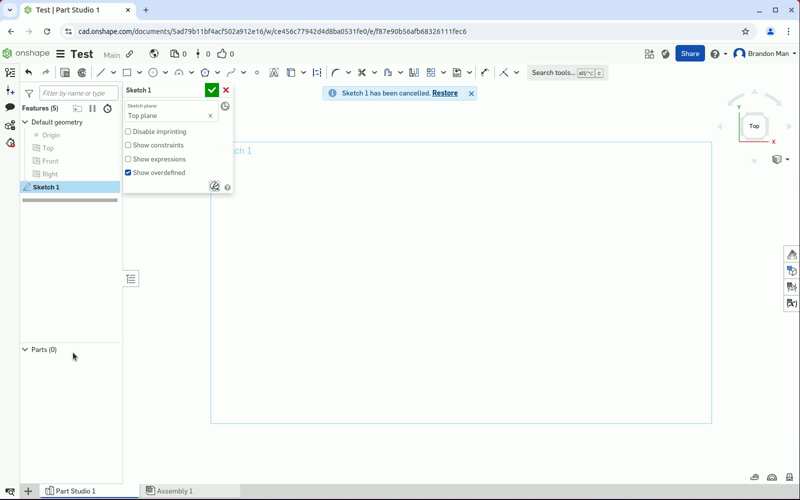
key(c)
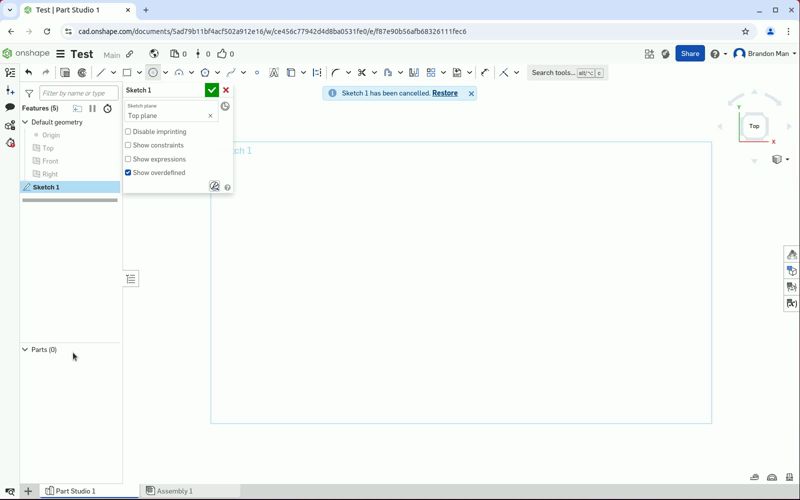
key_down(shift)
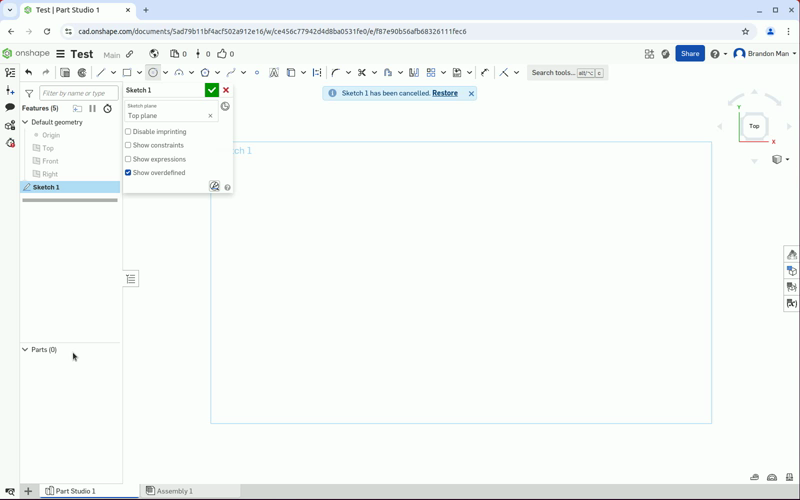
mouse_move(461, 282)
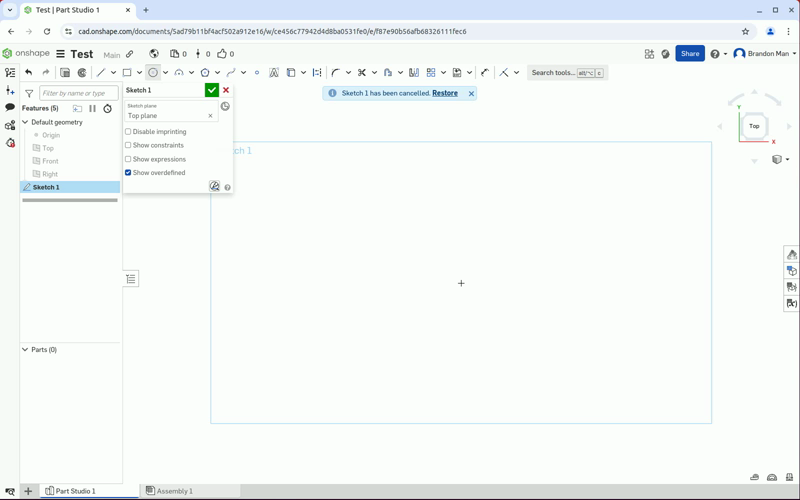
click(461, 282)
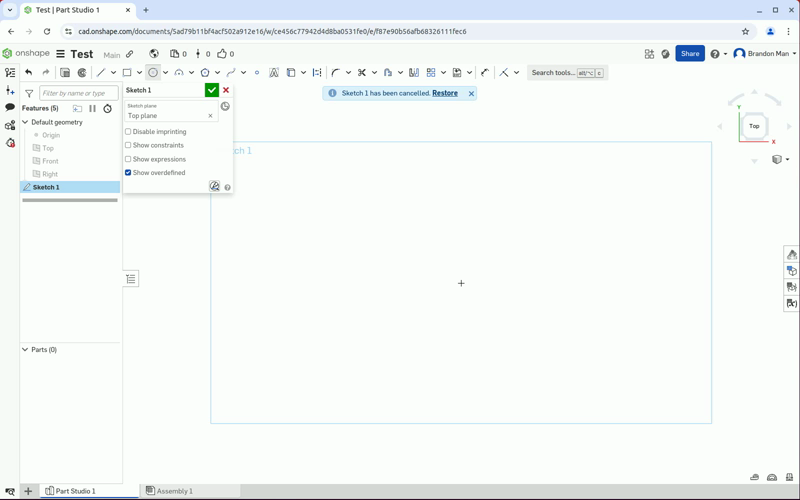
key_up(shift)
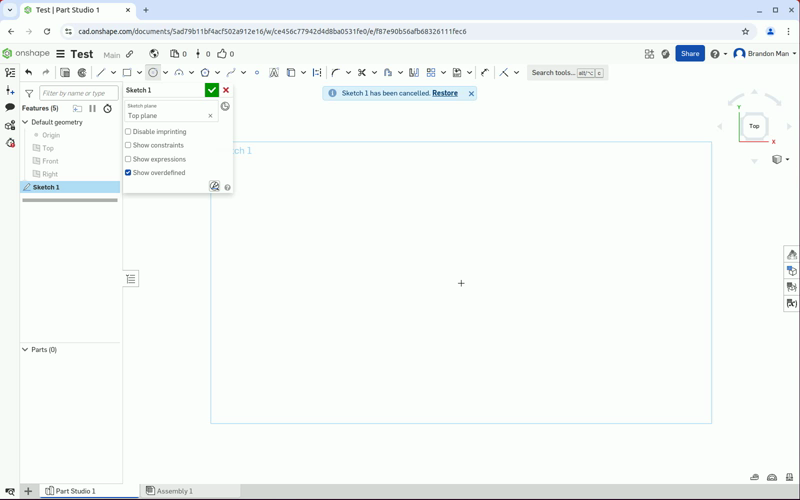
mouse_move(574, 282)
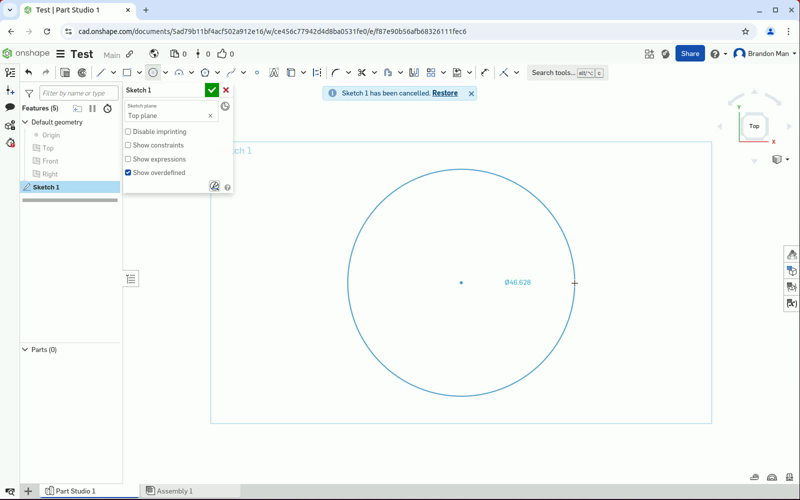
click(574, 282)
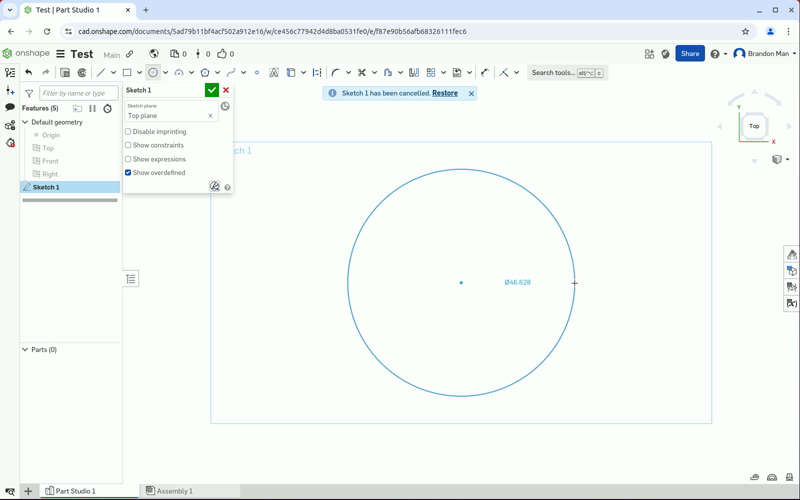
key(esc)
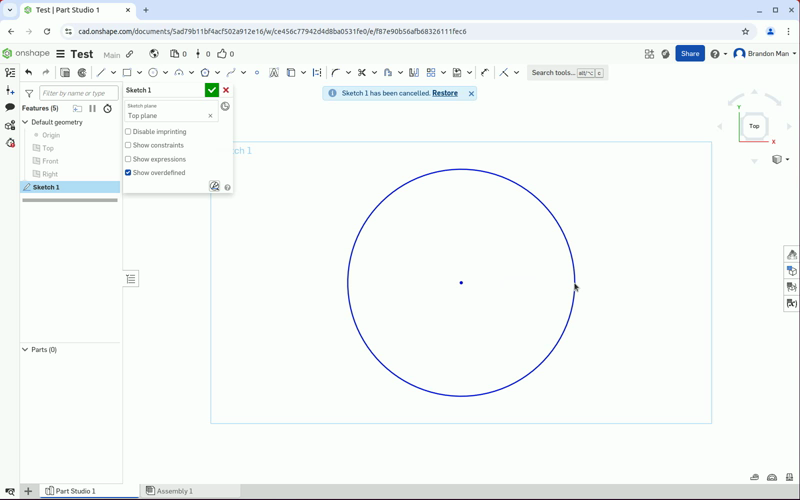
mouse_move(435, 264)
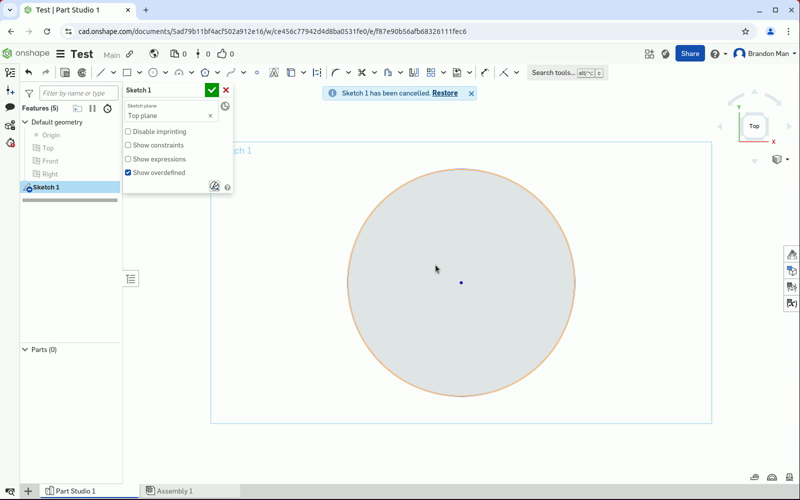
click(435, 264)
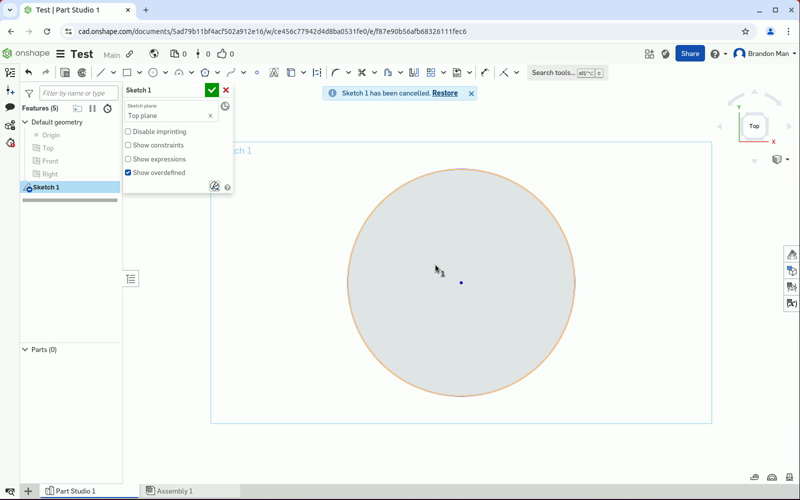
mouse_move(73, 352)
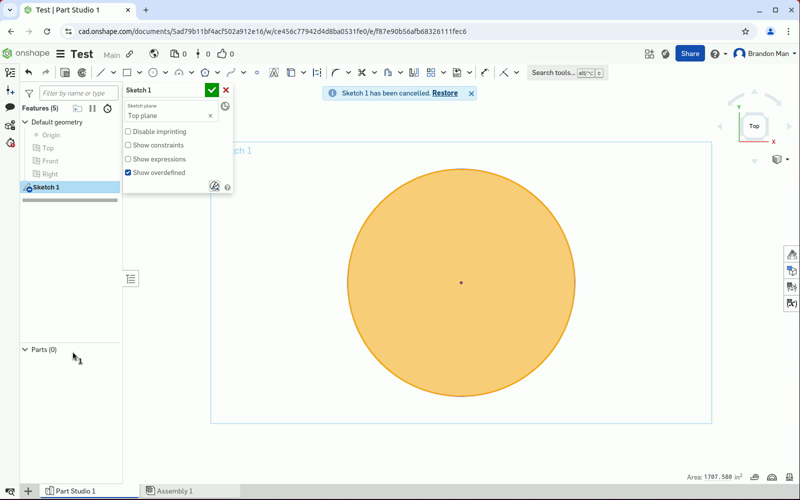
key(shift+y)
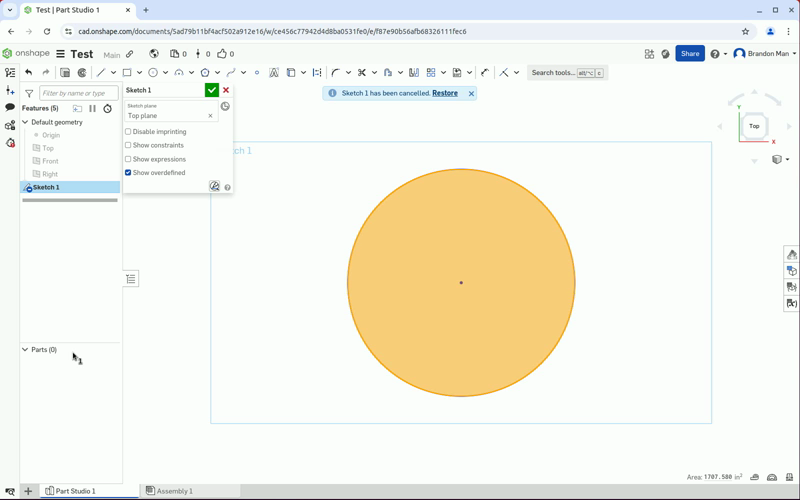
key(shift+e)
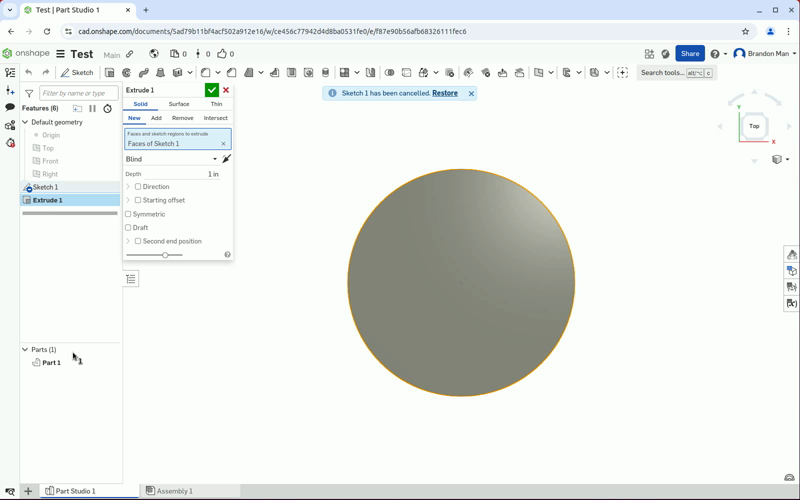
mouse_move(143, 106)
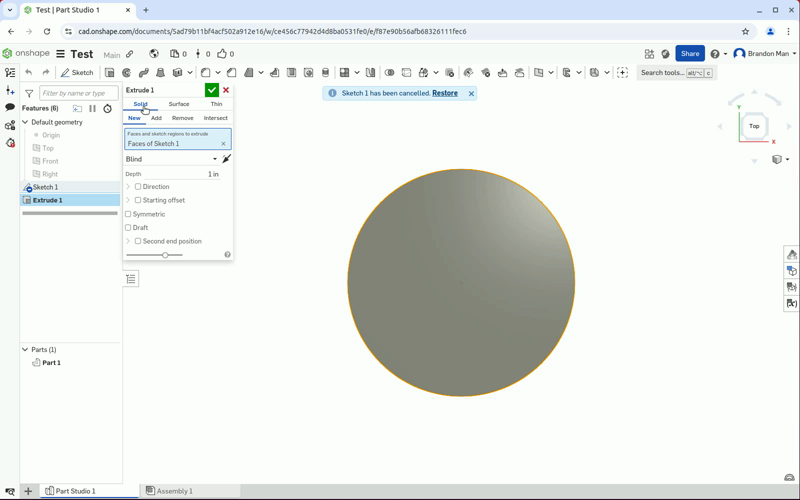
click(143, 106)
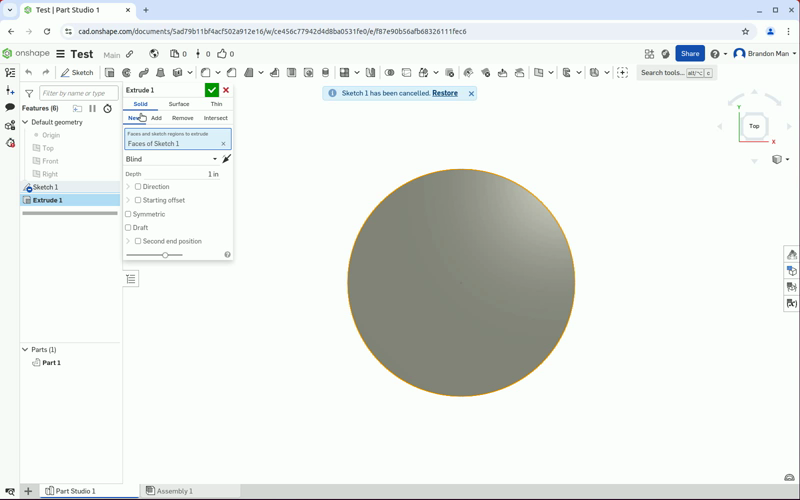
mouse_move(137, 120)
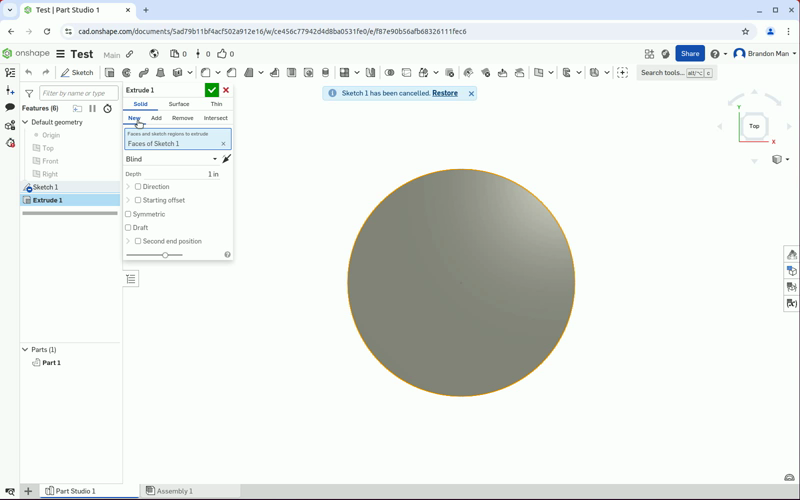
click(137, 120)
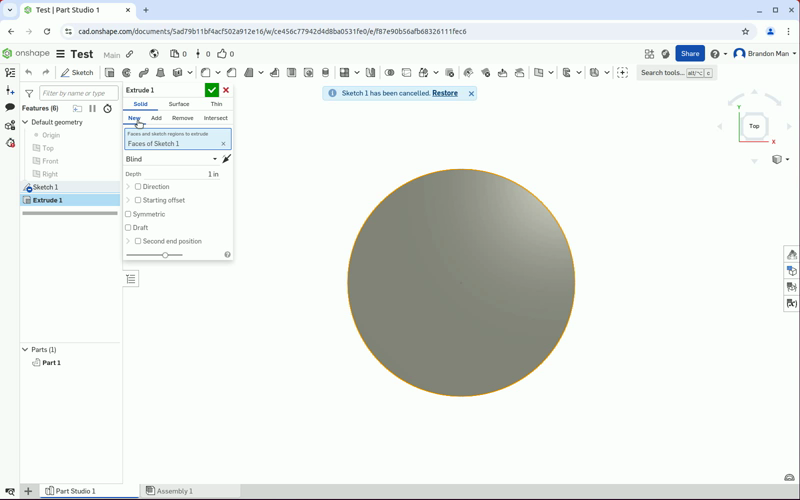
key(tab, 4)
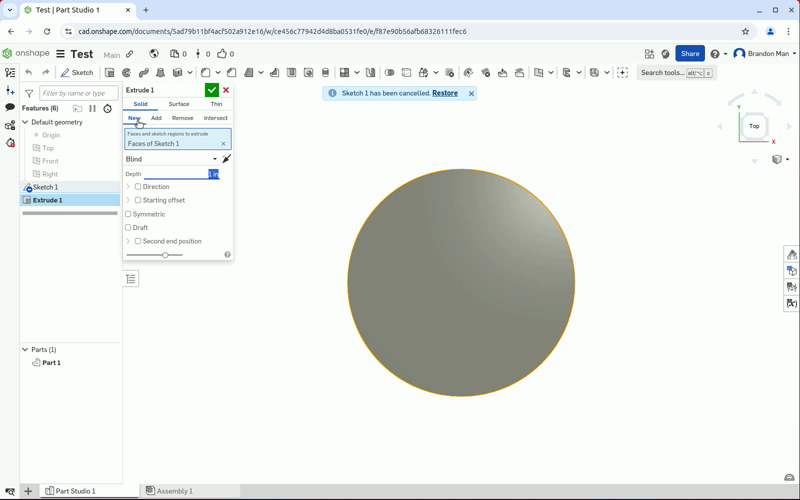
text(3.611)
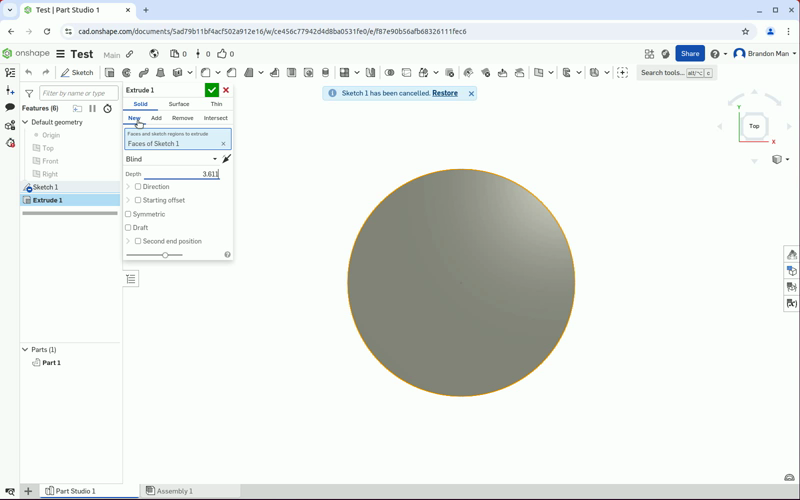
key(enter)
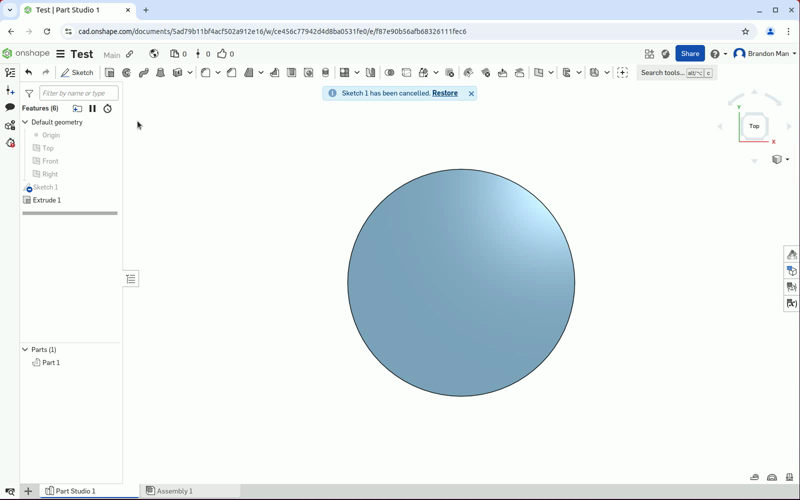
key(shift+h)
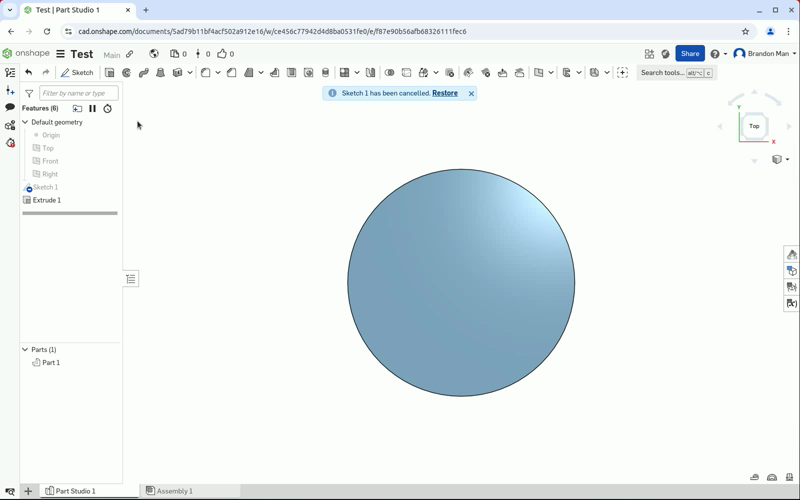
key(shift+h)
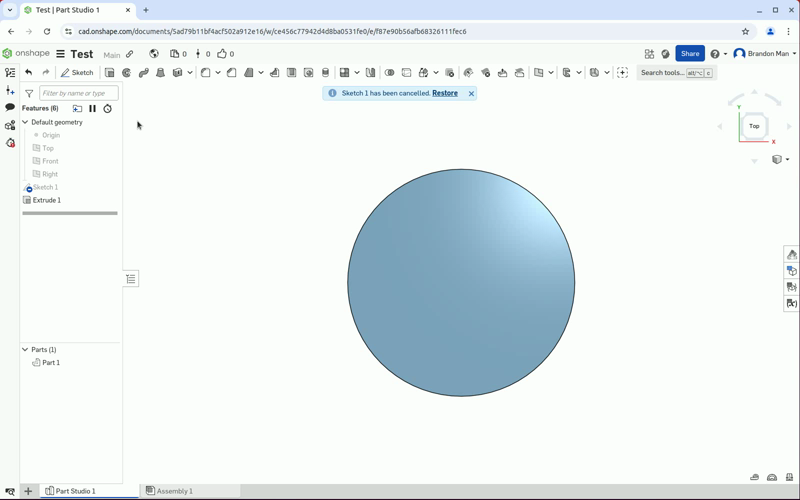
mouse_move(73, 189)
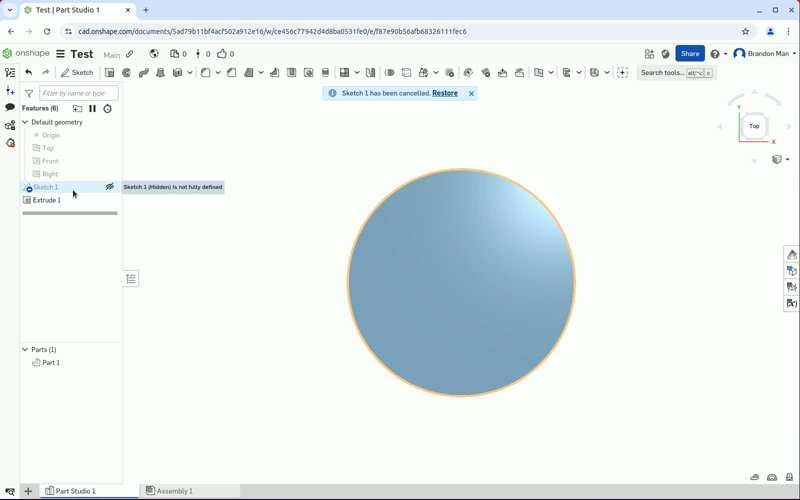
click(73, 189)
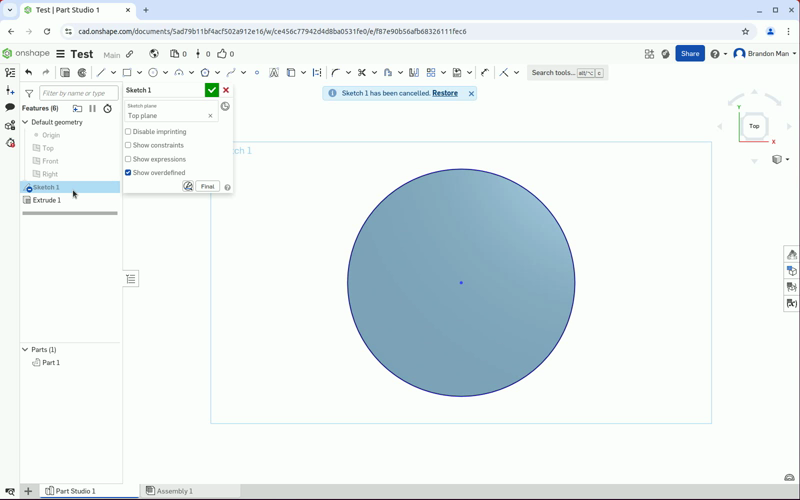
mouse_move(229, 92)
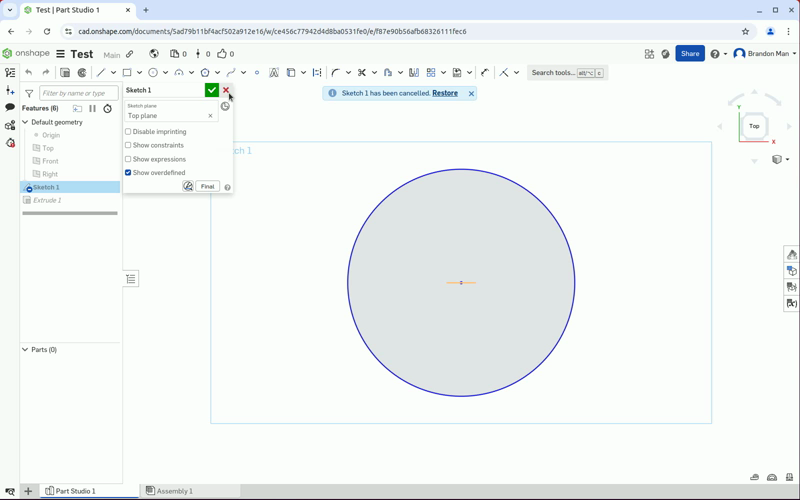
click(229, 92)
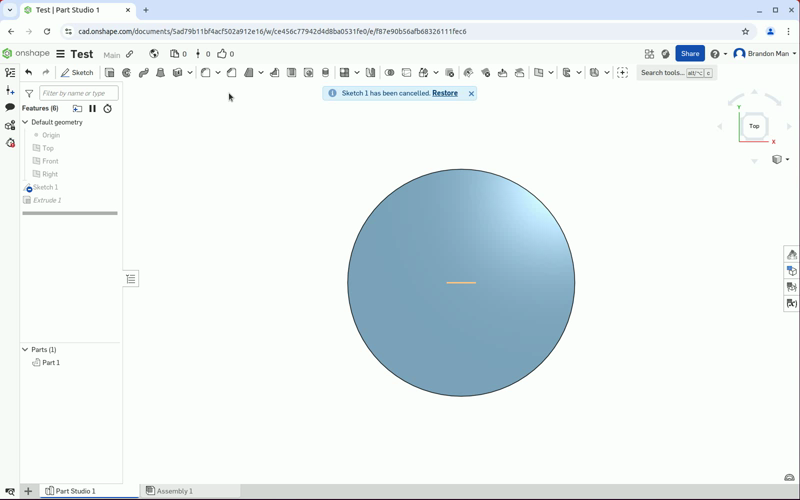
mouse_move(541, 75)
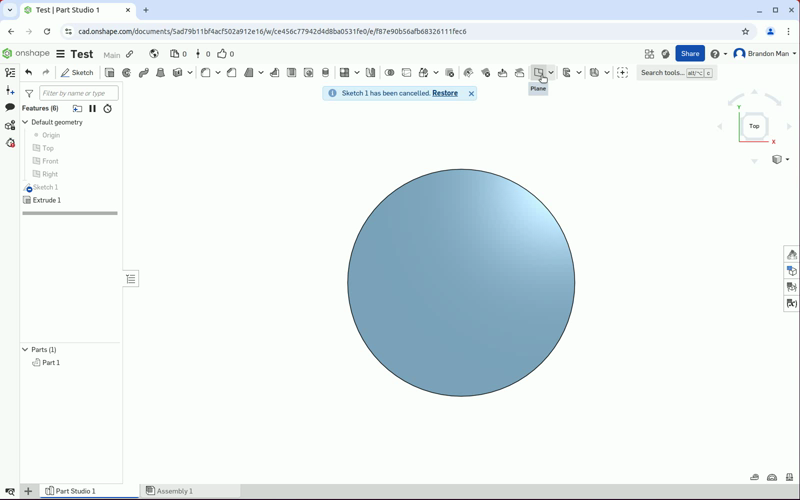
click(541, 75)
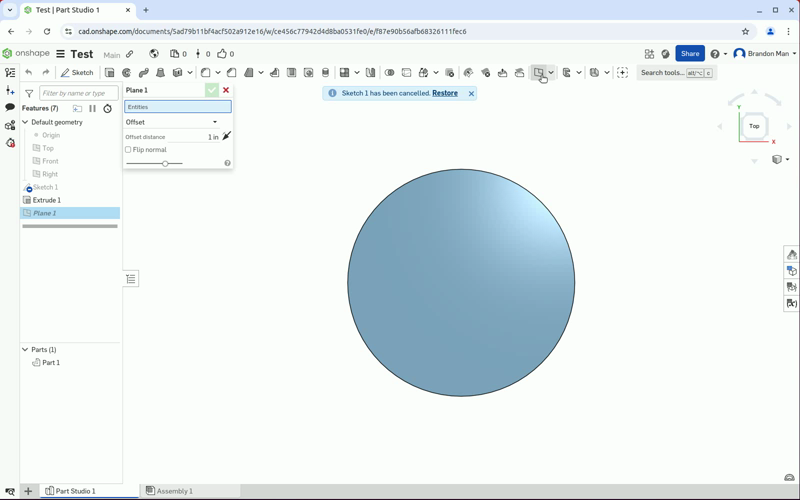
mouse_move(73, 150)
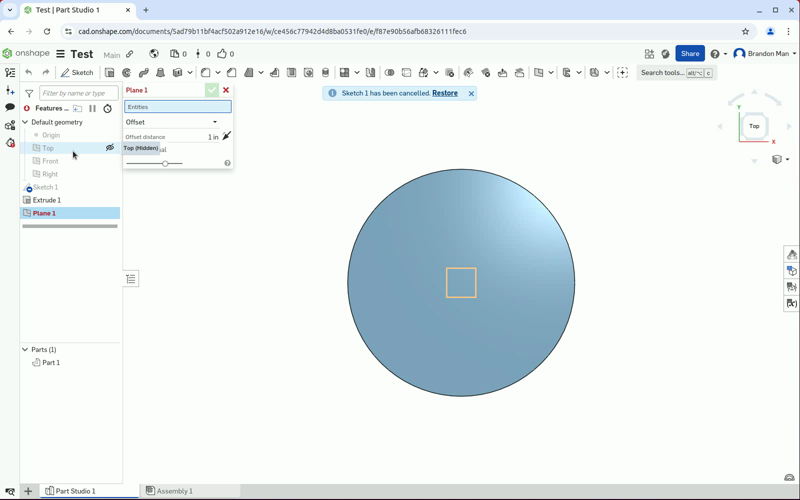
click(73, 150)
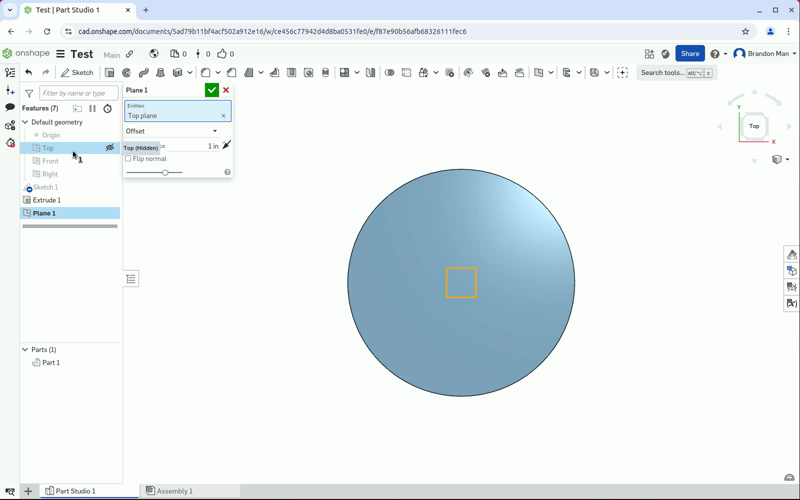
key(tab, 2)
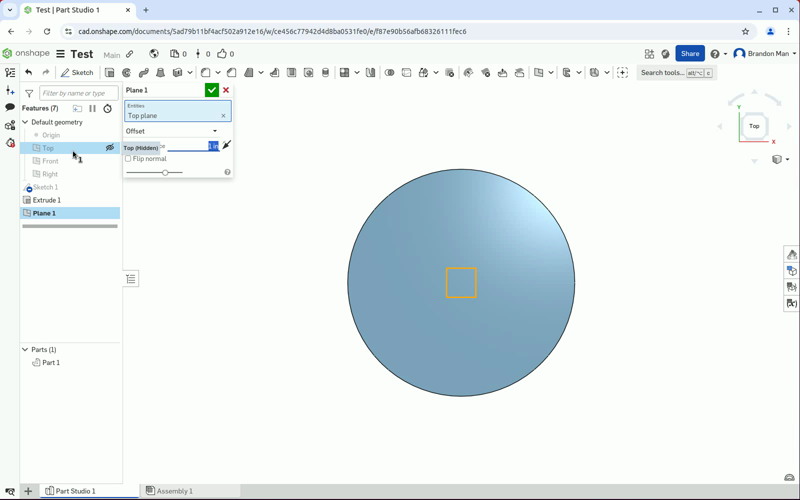
text(3.605)
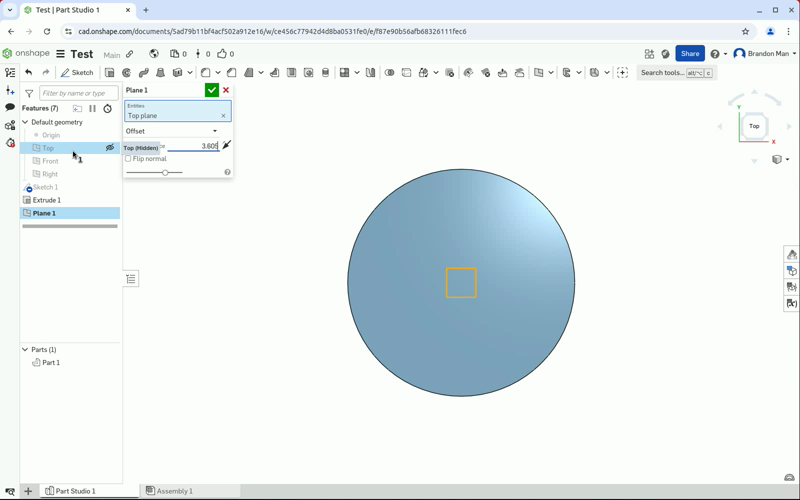
key(enter, 2)
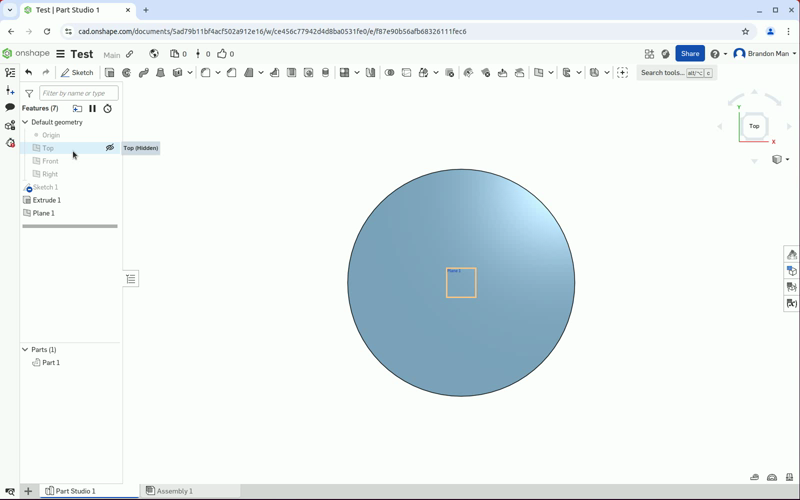
key(shift+s)
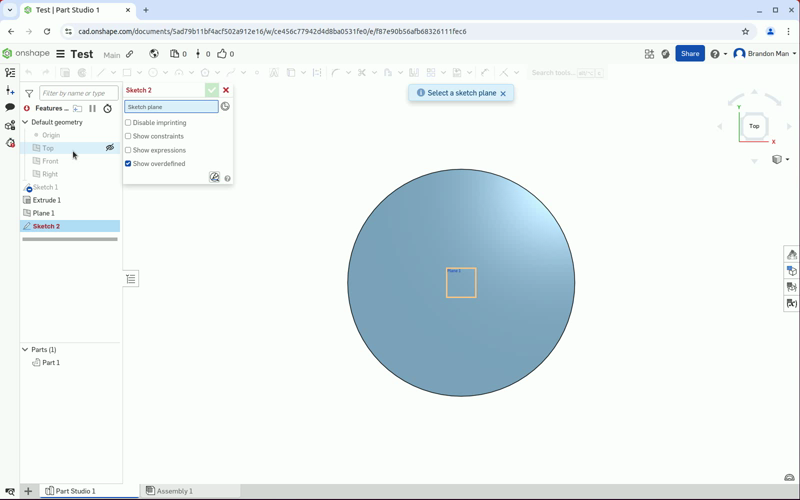
mouse_move(73, 215)
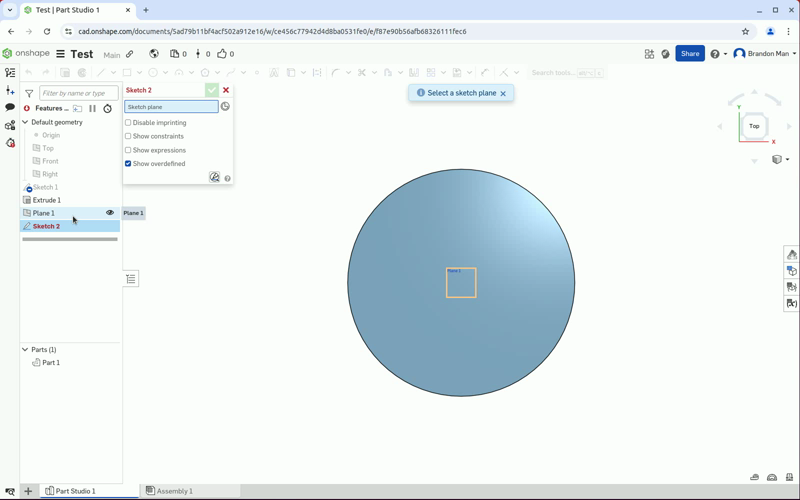
click(73, 215)
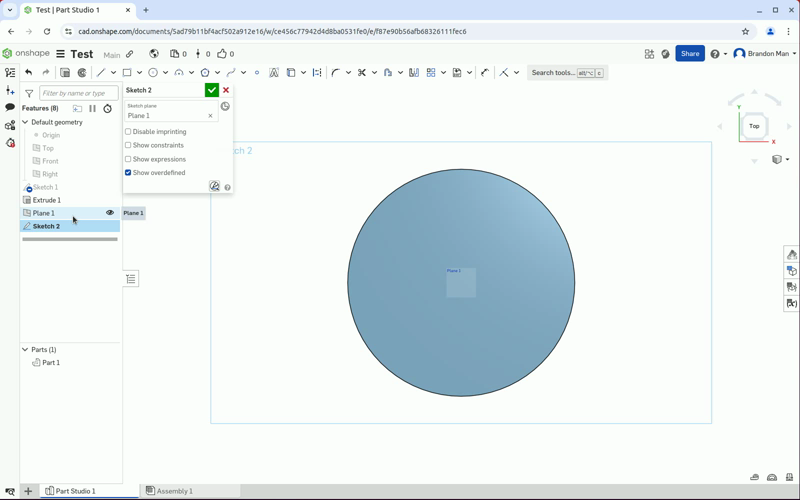
mouse_move(73, 352)
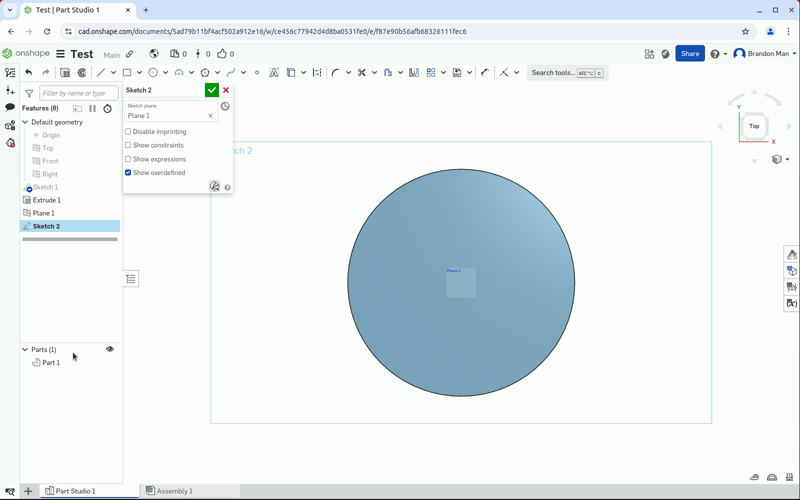
key(y)
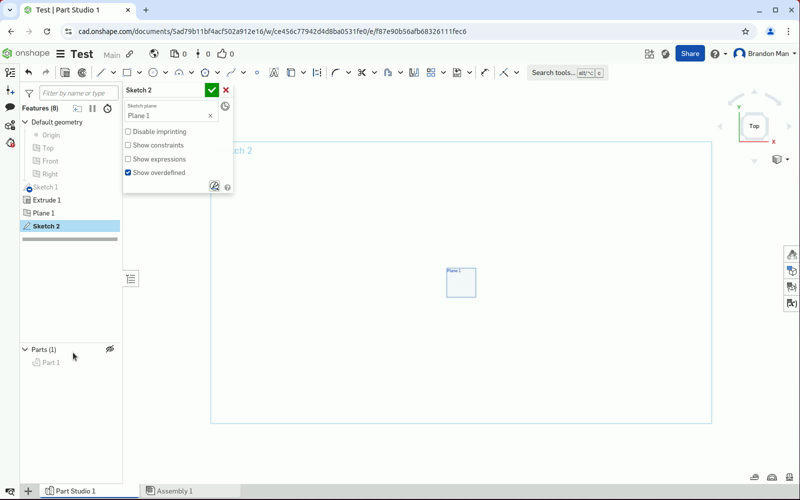
key(c)
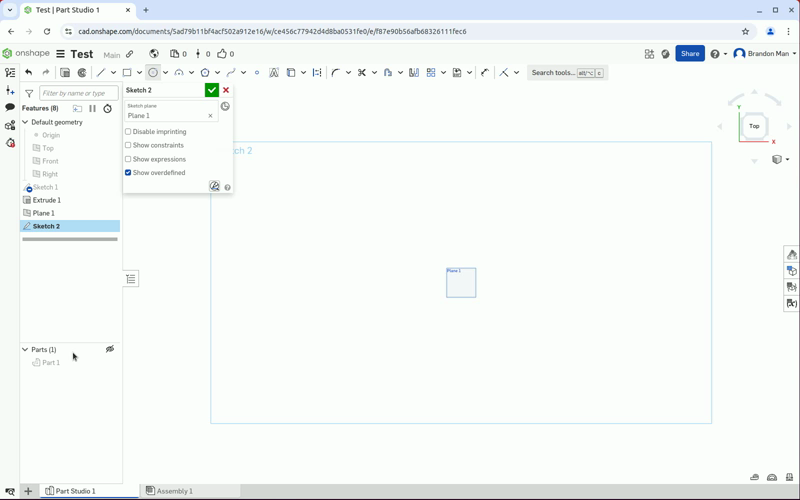
key_down(shift)
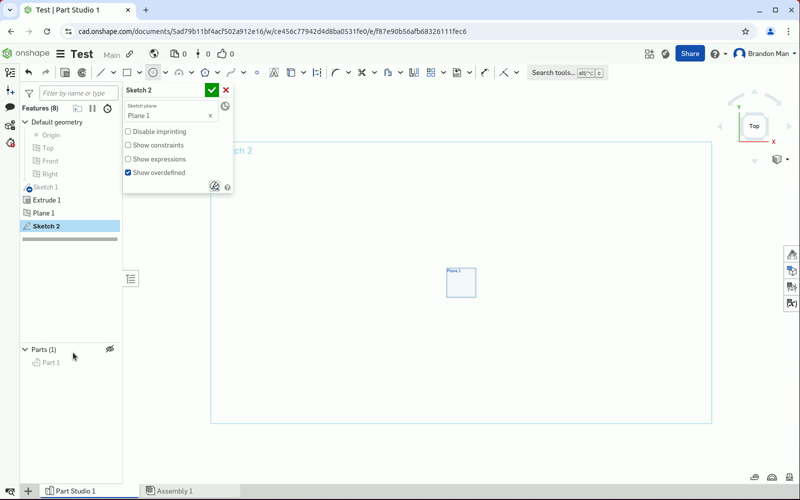
mouse_move(461, 282)
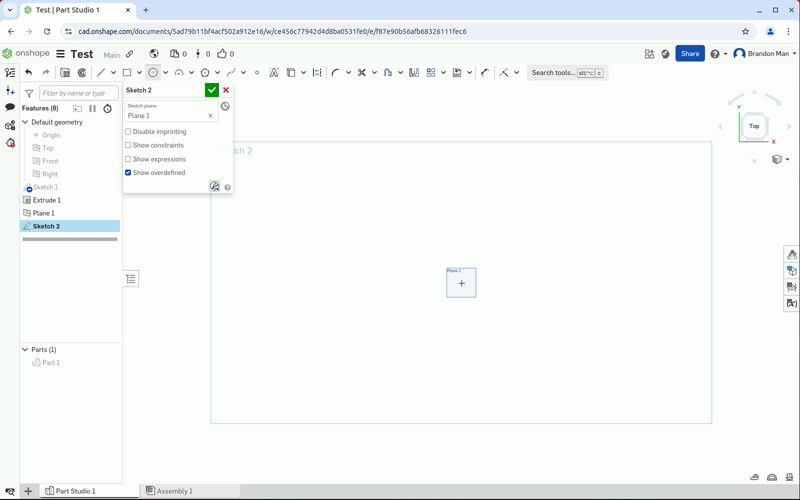
click(461, 282)
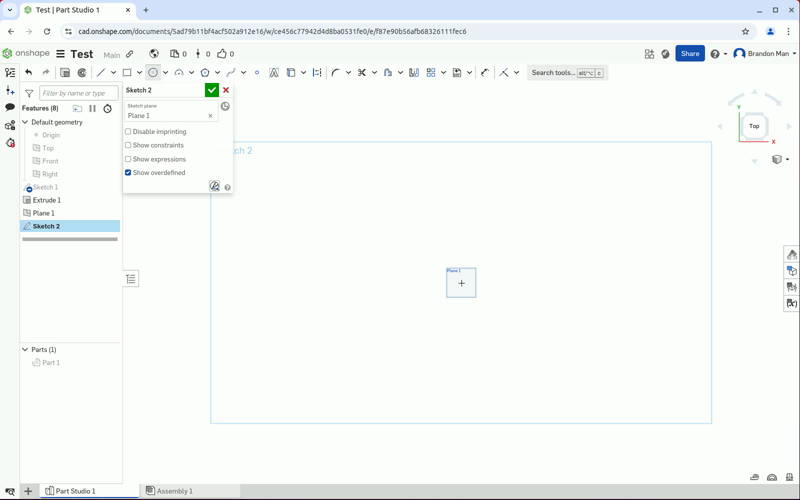
key_up(shift)
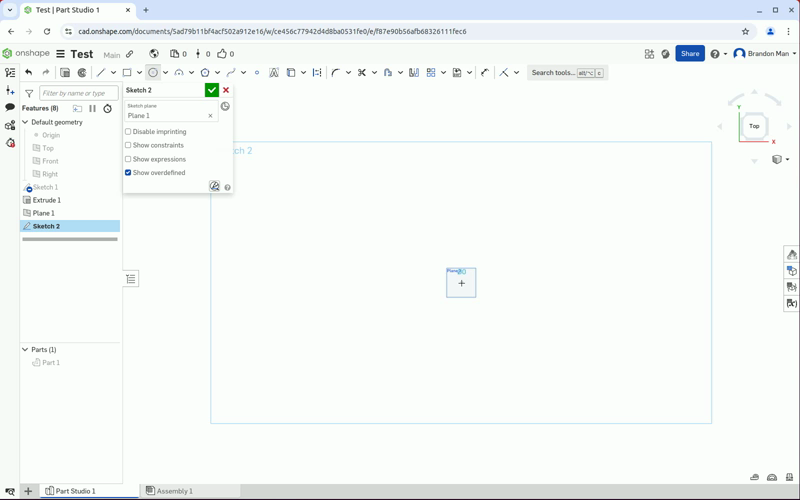
mouse_move(527, 282)
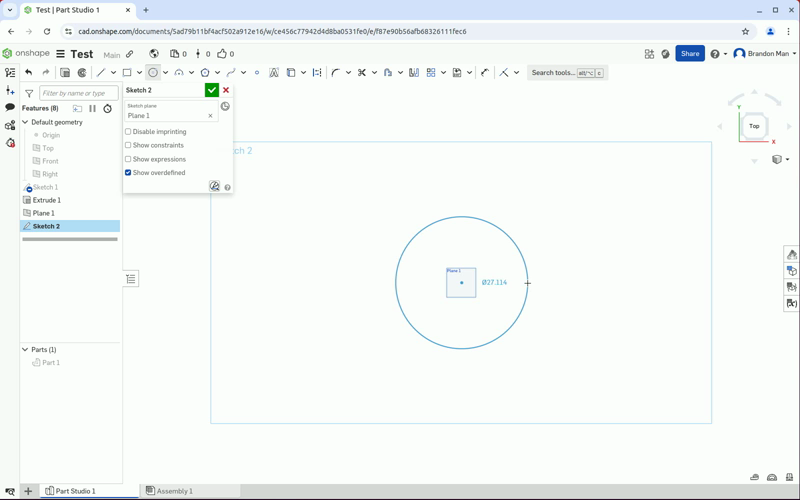
click(527, 282)
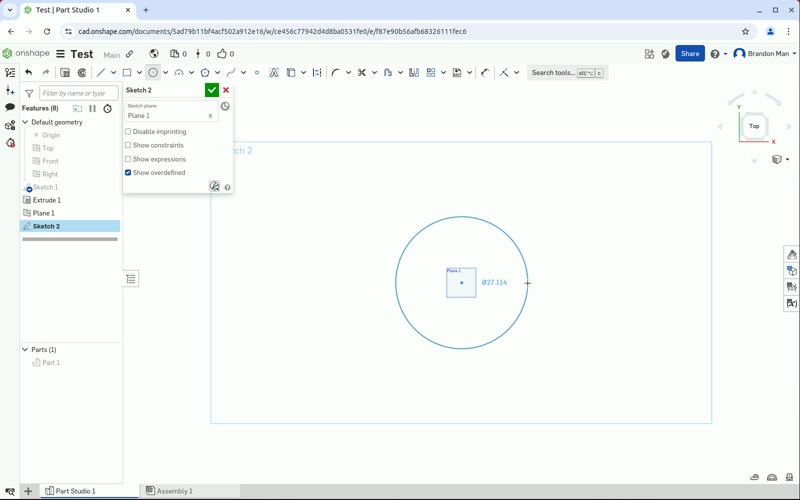
key(esc)
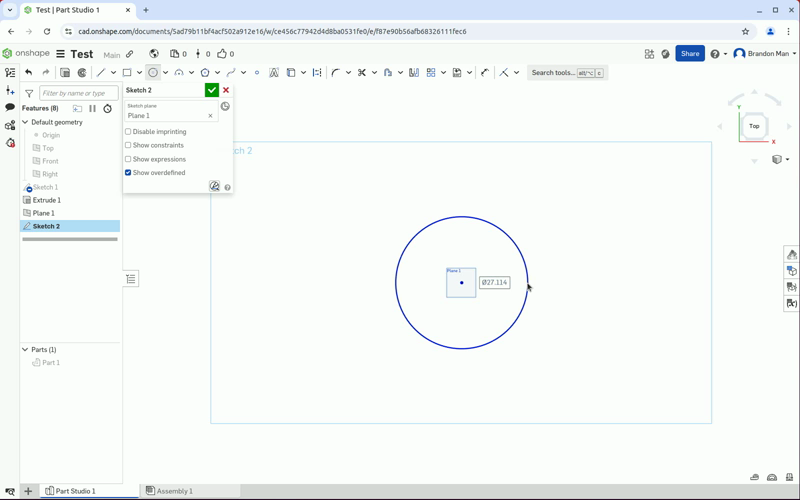
mouse_move(487, 323)
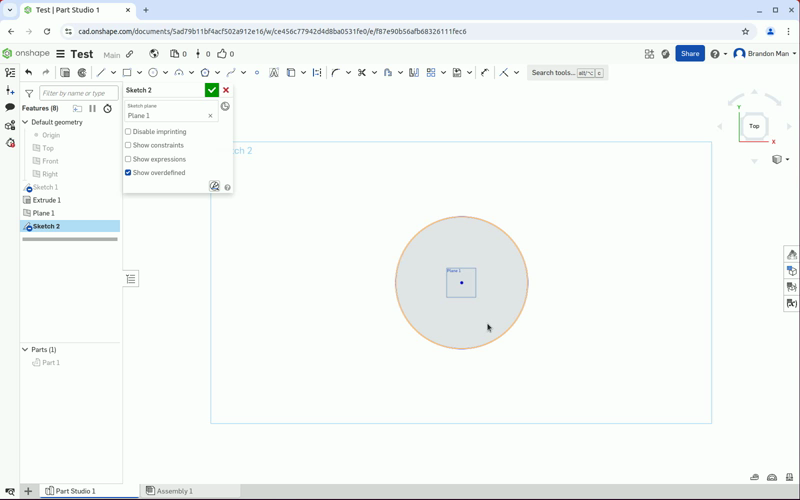
click(487, 323)
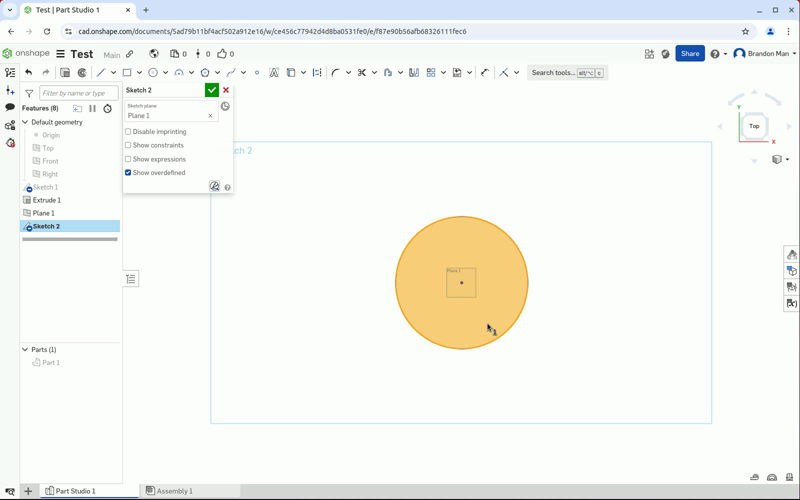
mouse_move(73, 352)
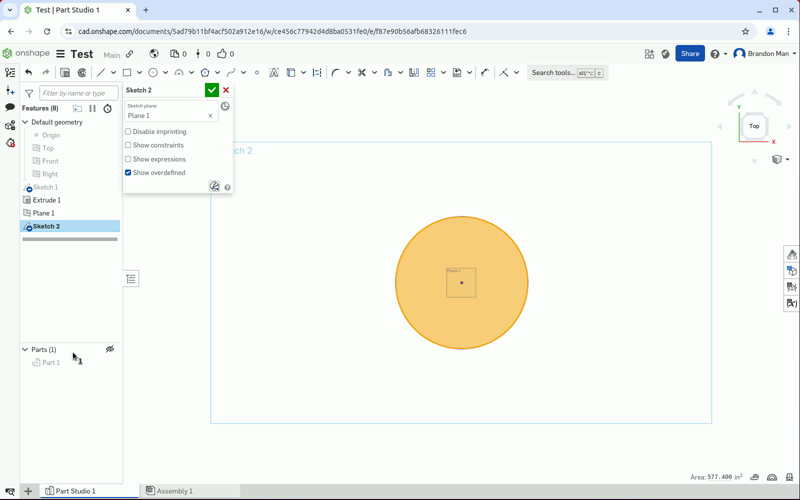
key(shift+y)
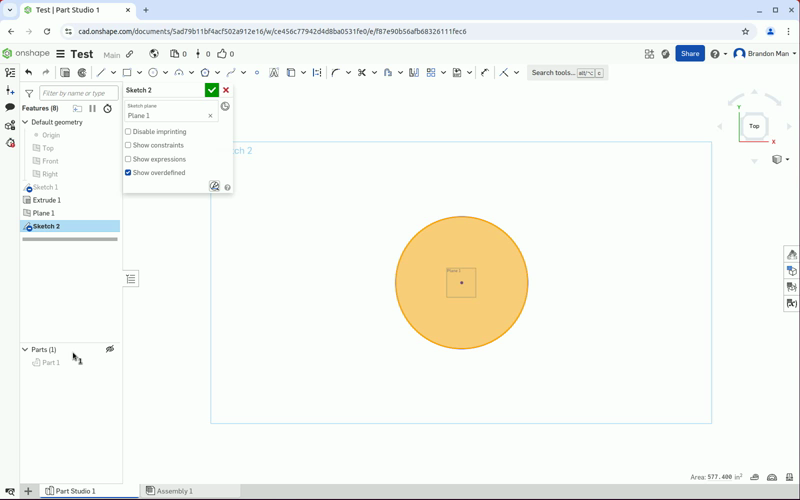
key(shift+e)
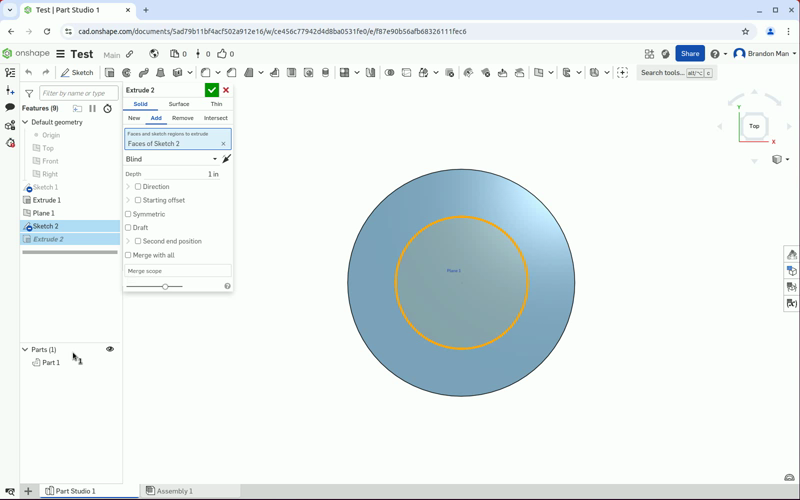
mouse_move(143, 106)
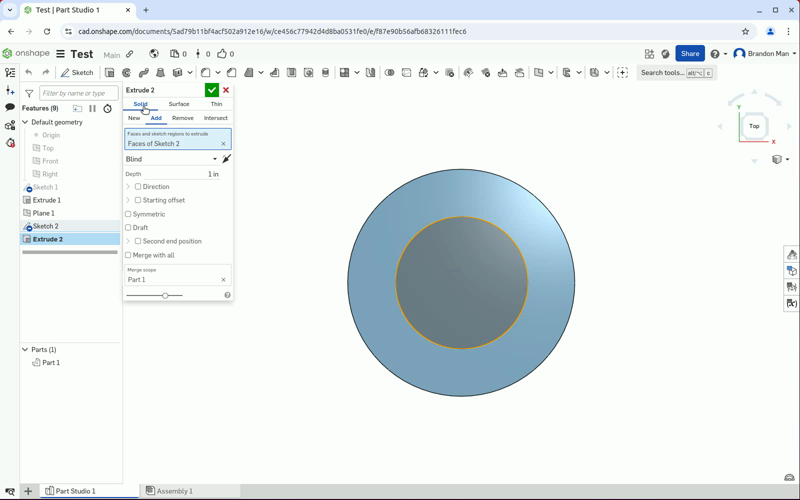
click(143, 106)
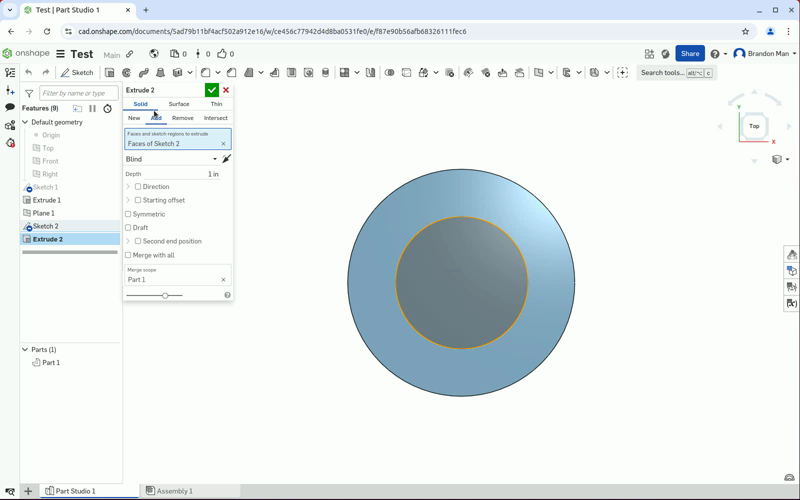
mouse_move(186, 120)
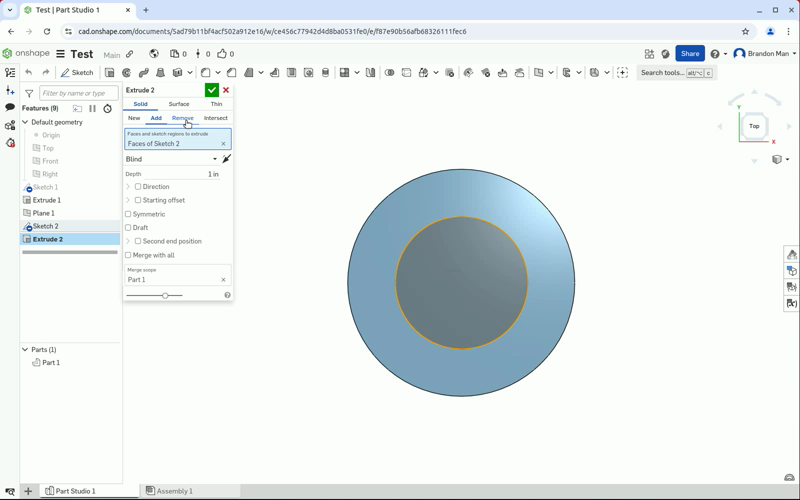
click(186, 120)
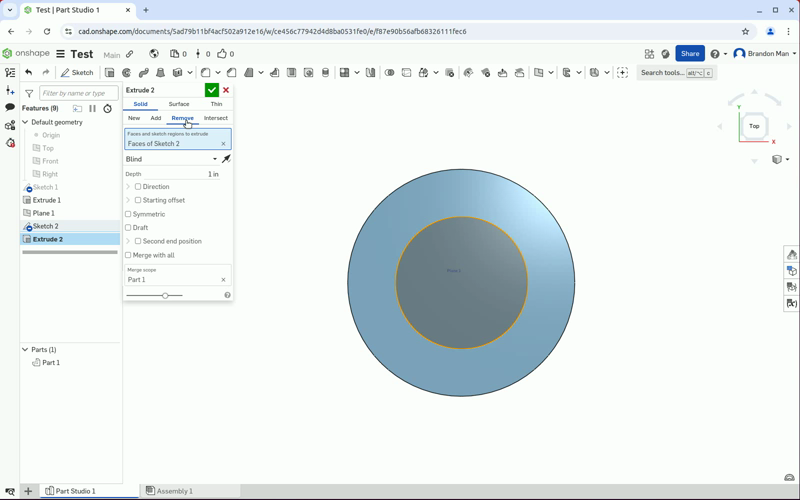
key(tab, 4)
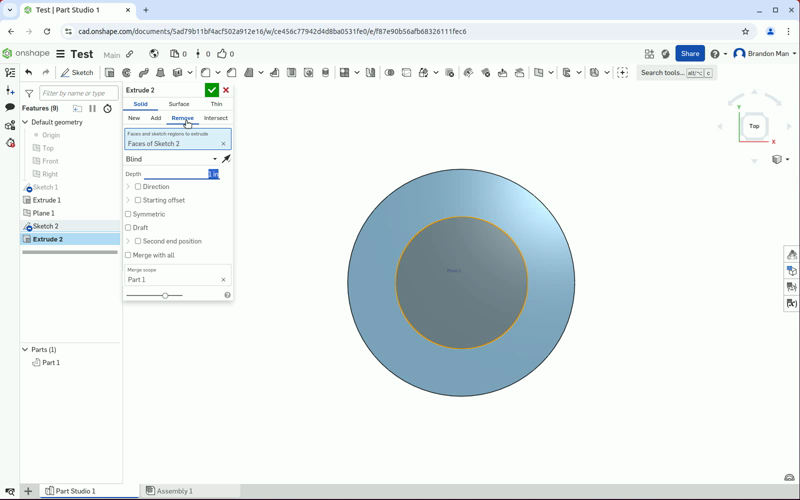
text(3.611)
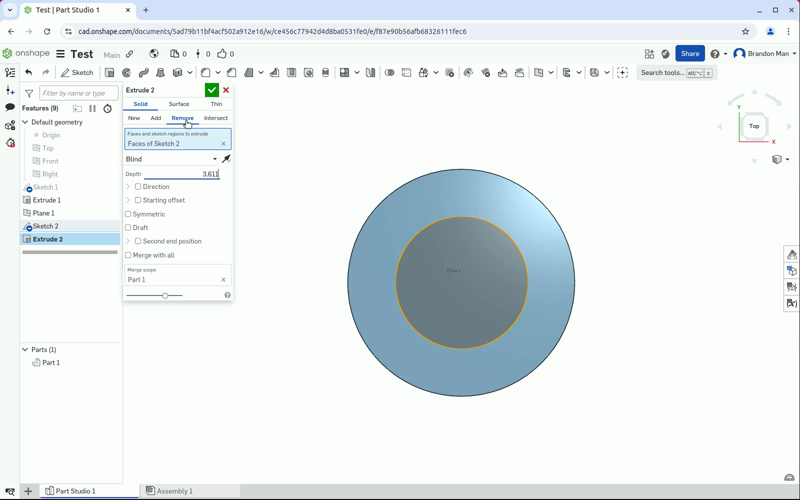
key(tab, 6)
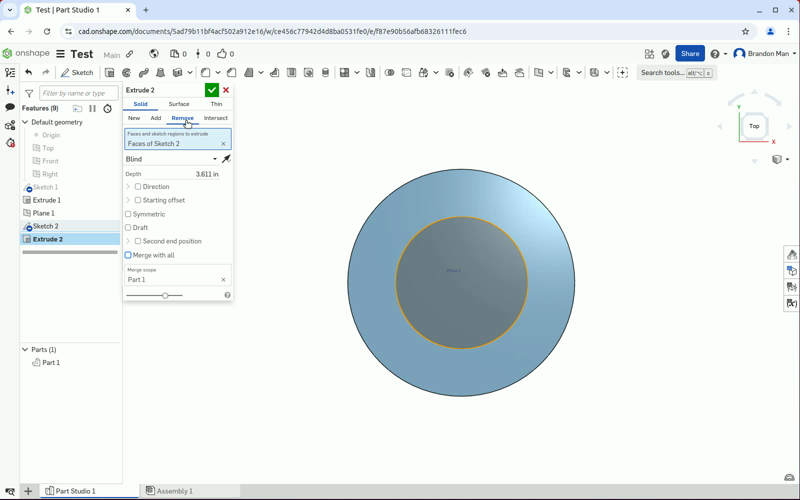
key(space)
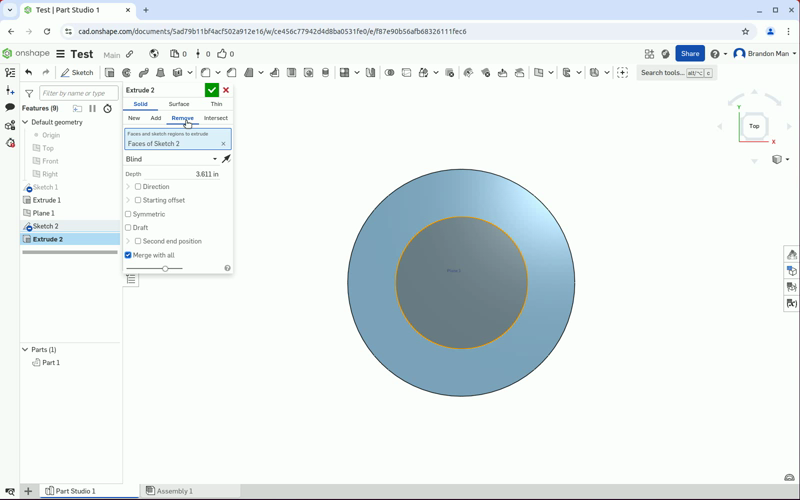
key(enter)
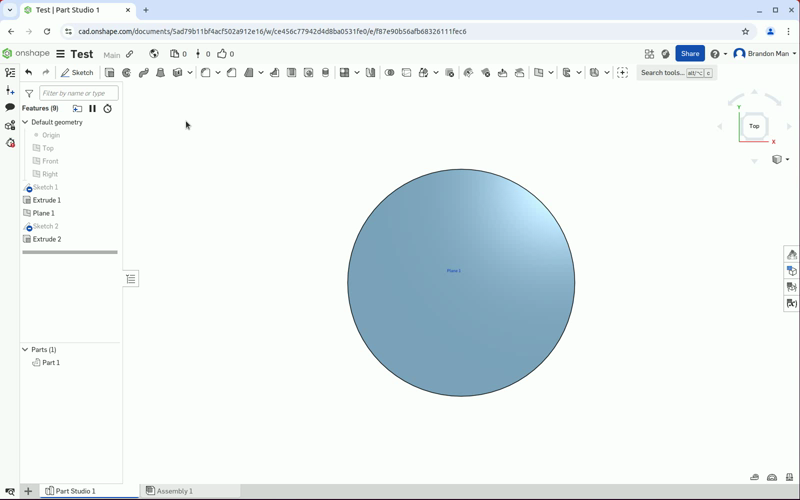
key(shift+h)
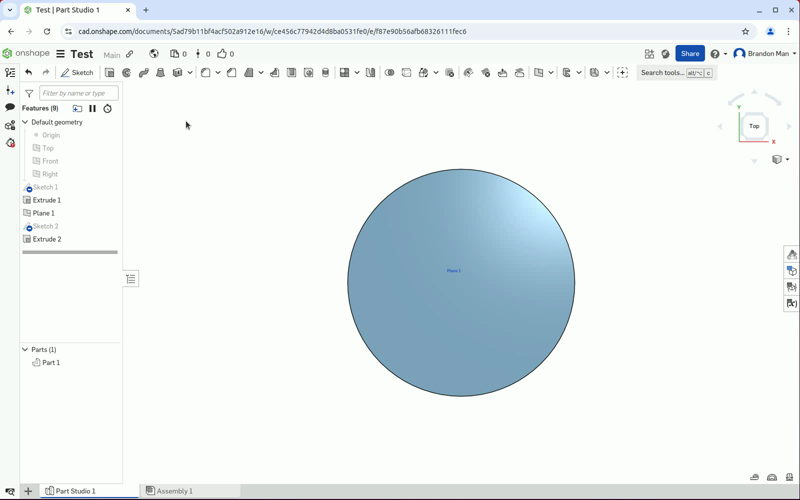
key(shift+h)
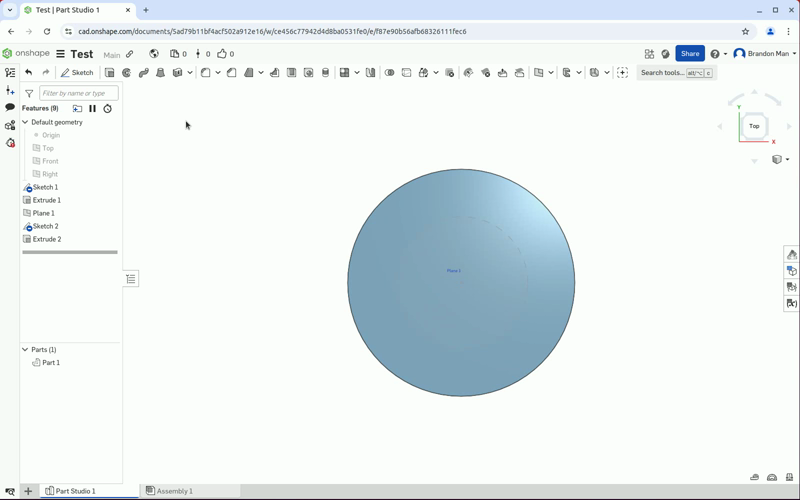
key(shift+7)
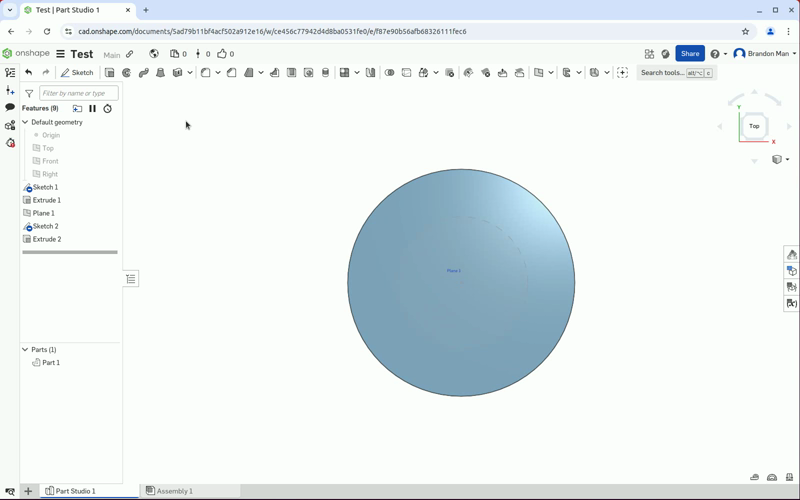
key(up, 3)
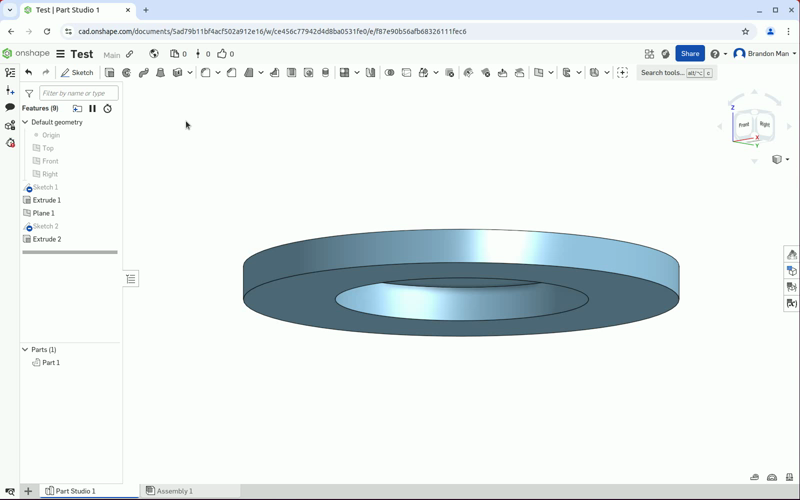
key(left, 3)
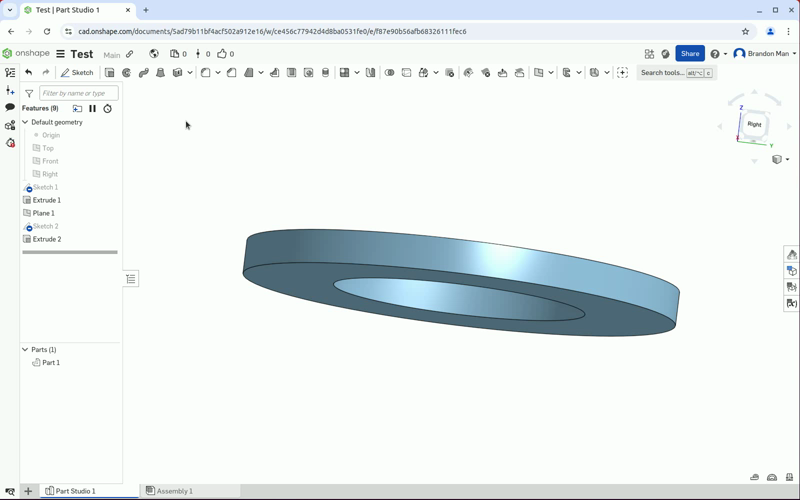
key(right, 3)
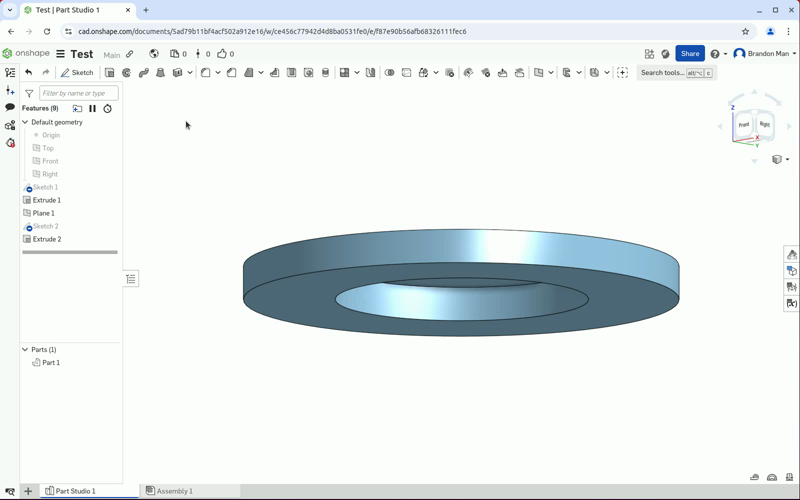
key(down, 3)
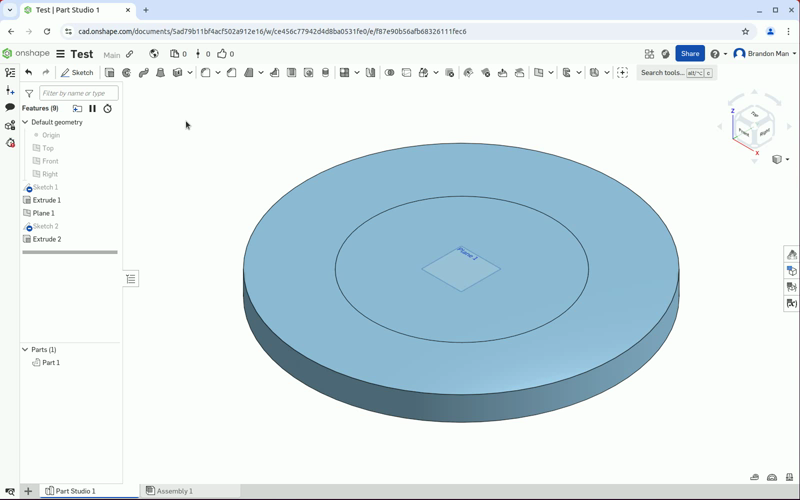
mouse_move(73, 189)
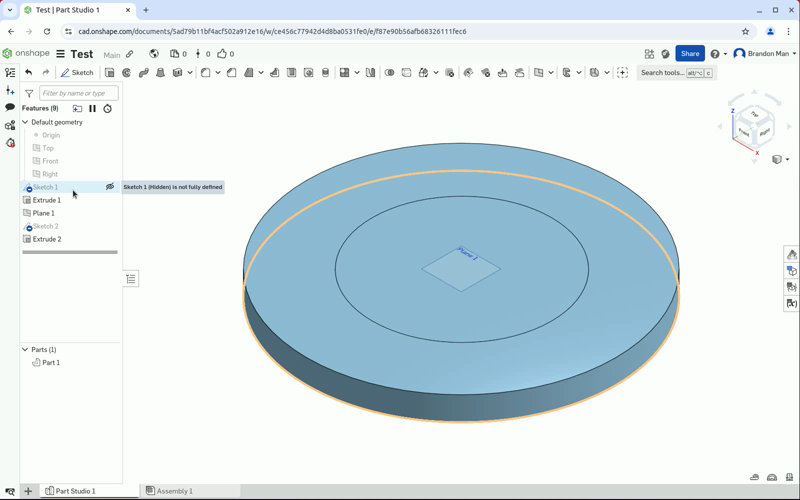
click(73, 189)